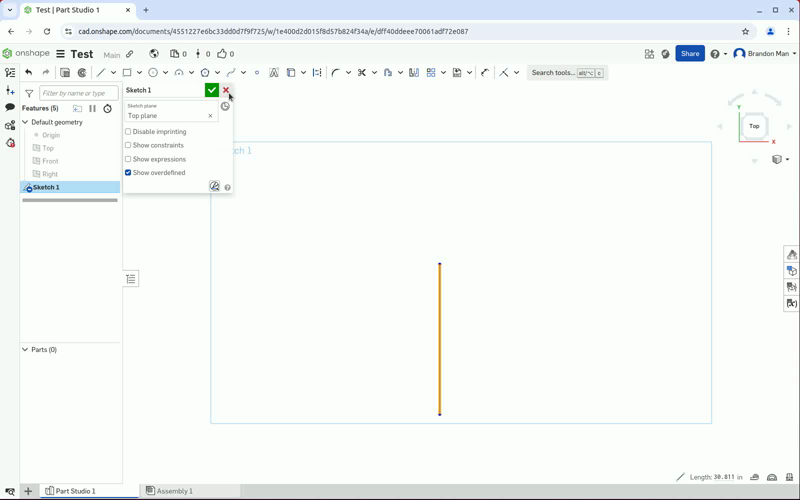
key(shift+h)
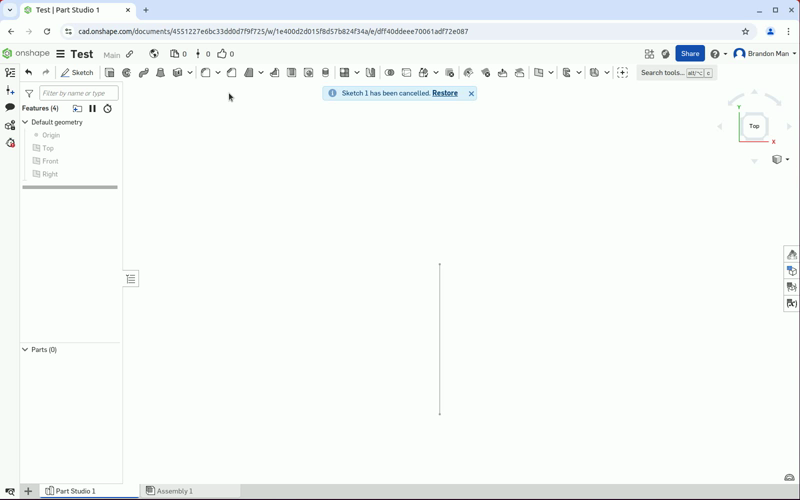
mouse_move(73, 352)
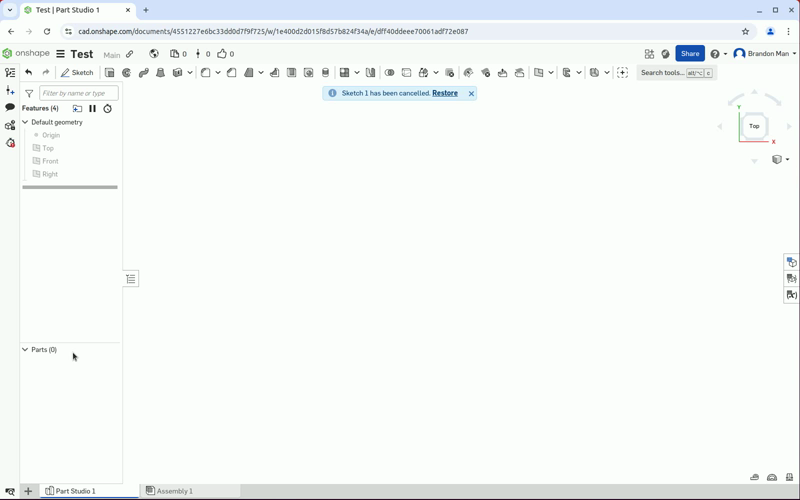
key(y)
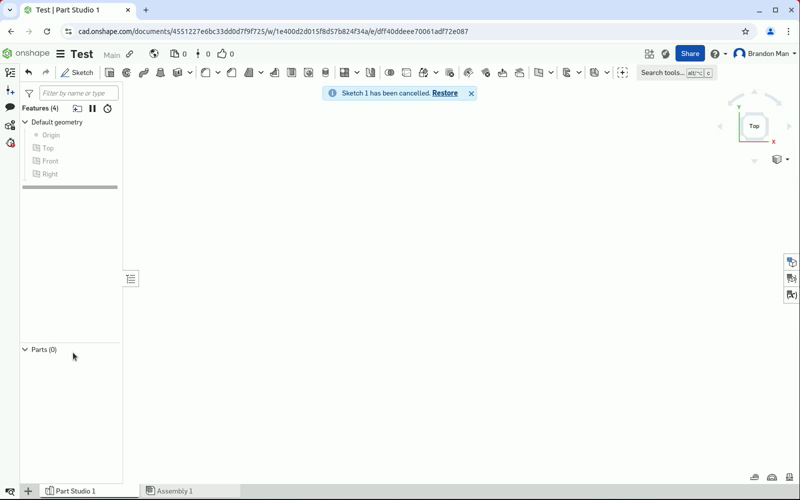
key(shift+p)
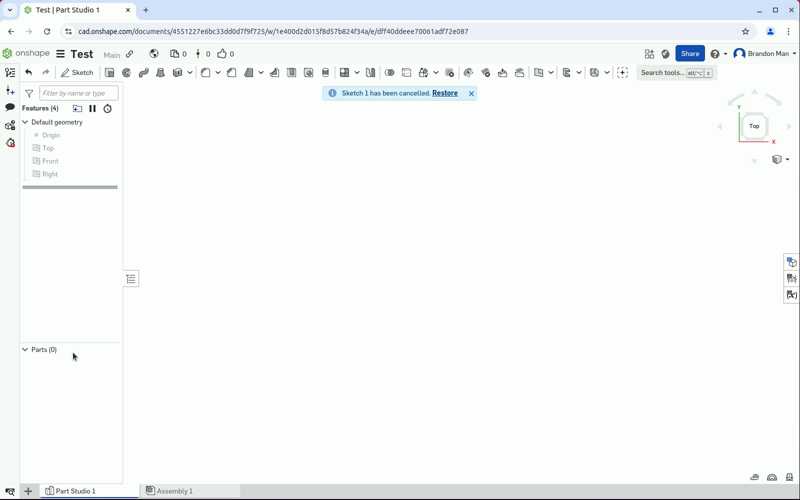
key(space)
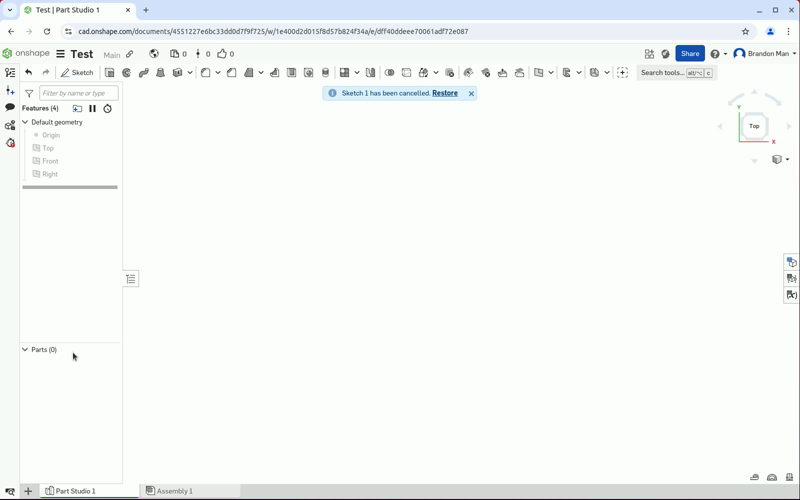
key_down(shift)
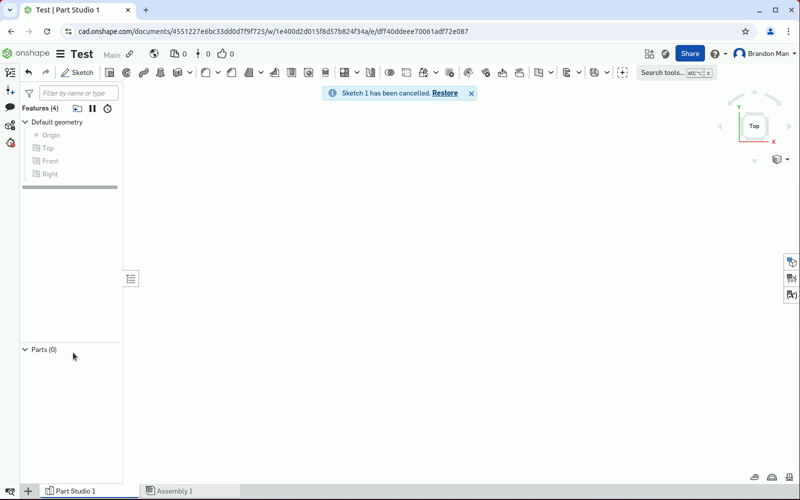
key(up)
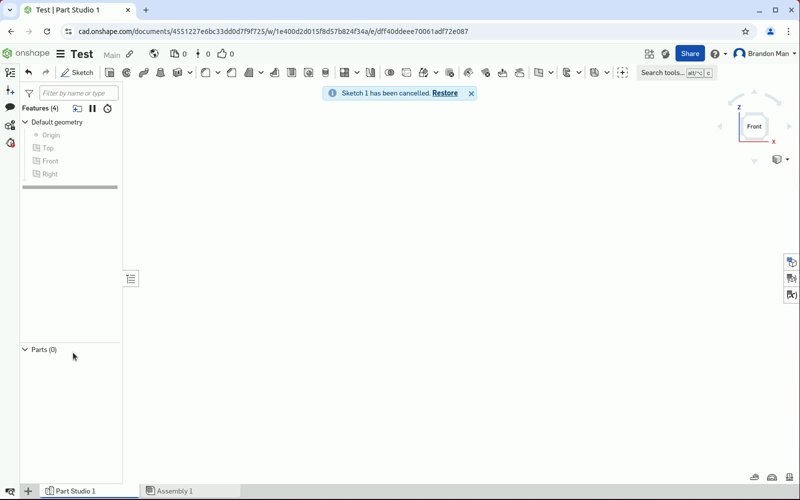
key_up(shift)
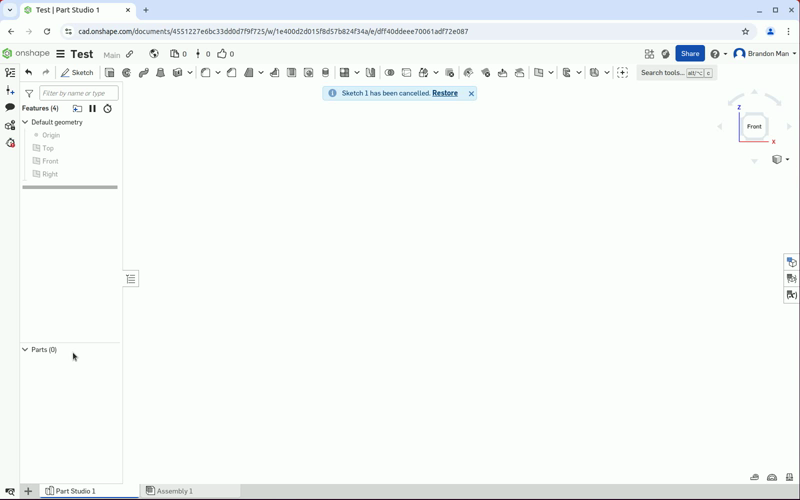
mouse_move(73, 352)
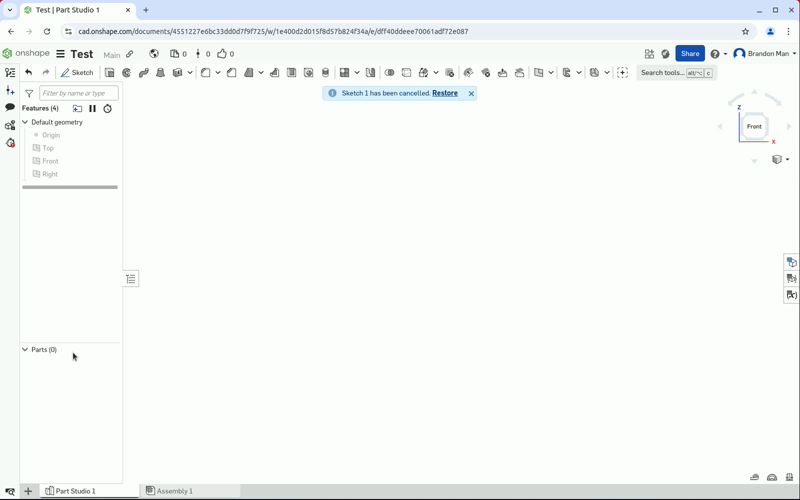
key(shift+y)
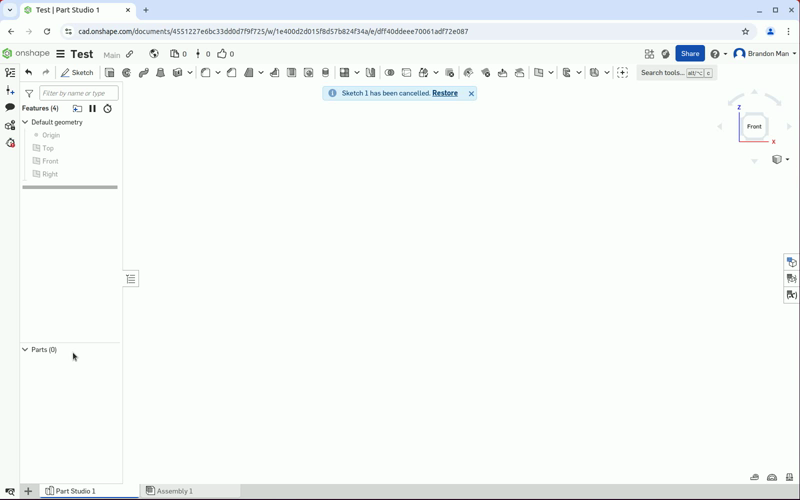
key(shift+s)
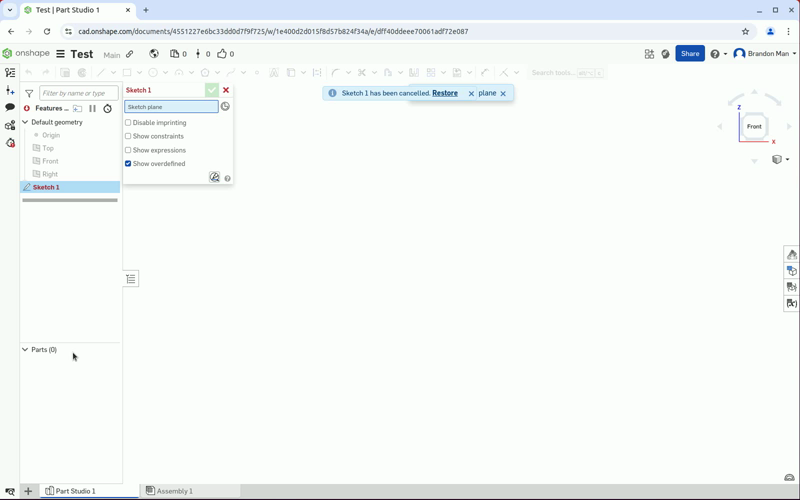
mouse_move(73, 163)
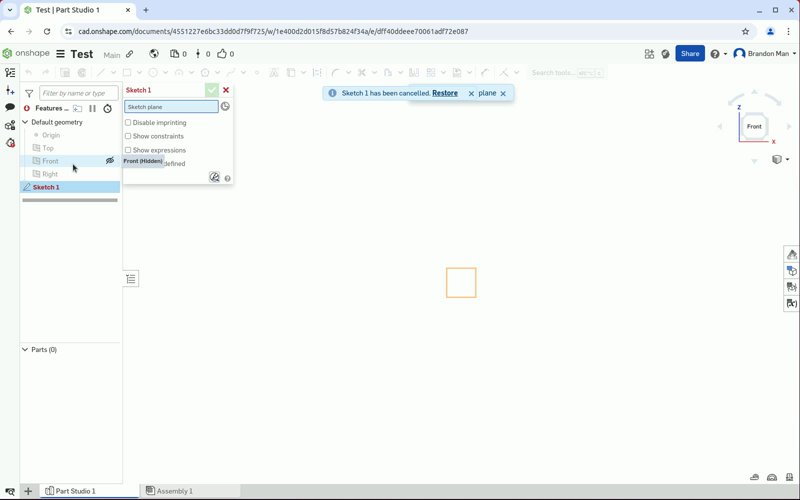
click(73, 163)
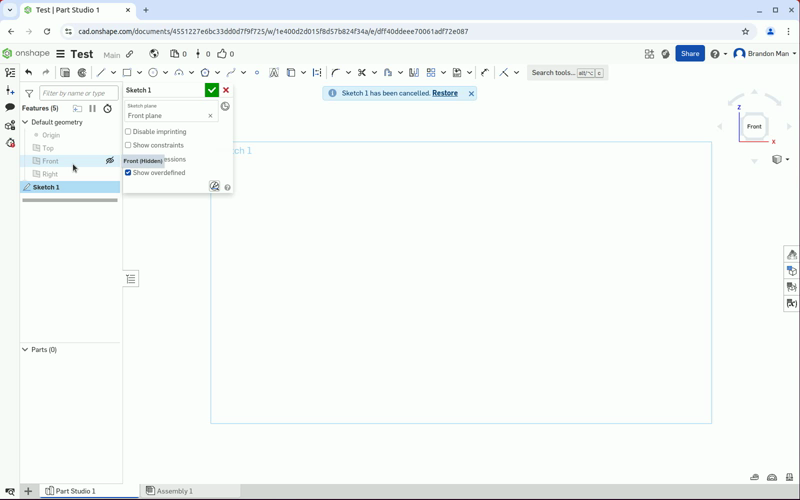
mouse_move(73, 352)
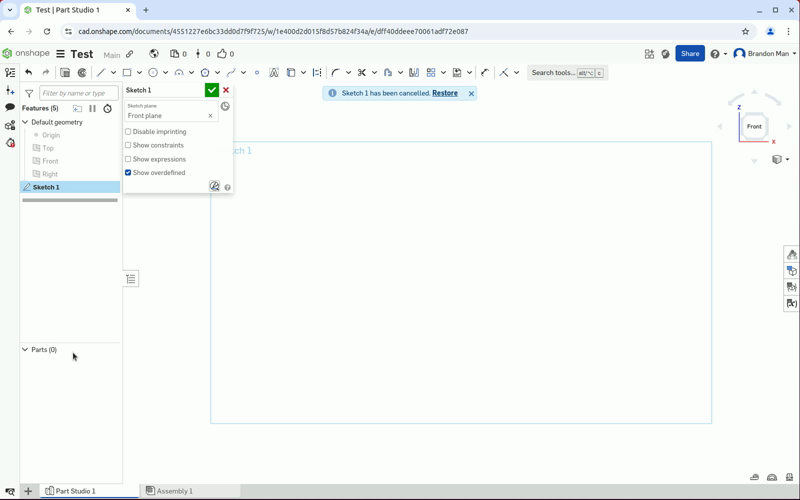
key(y)
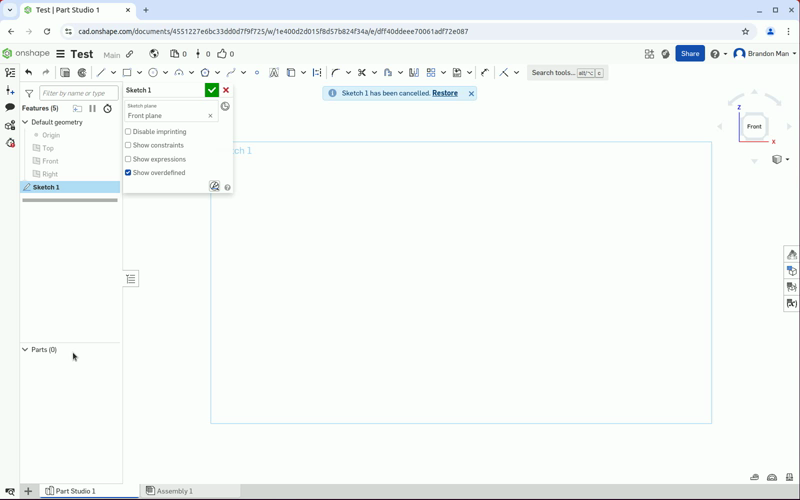
key(c)
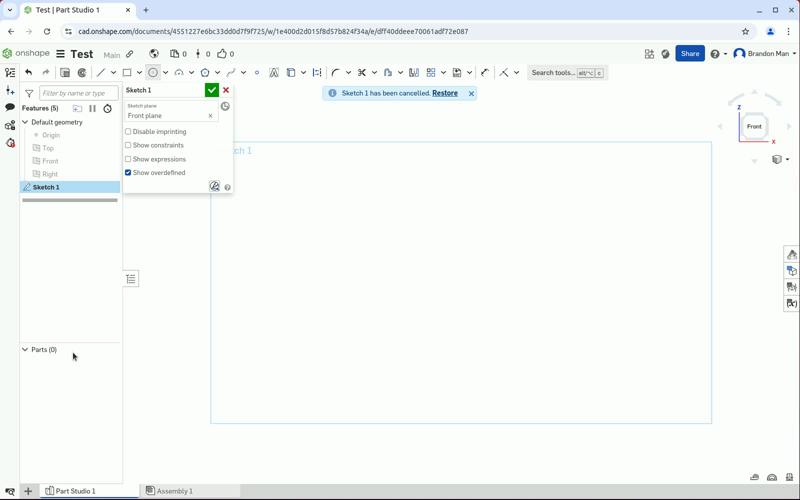
key_down(shift)
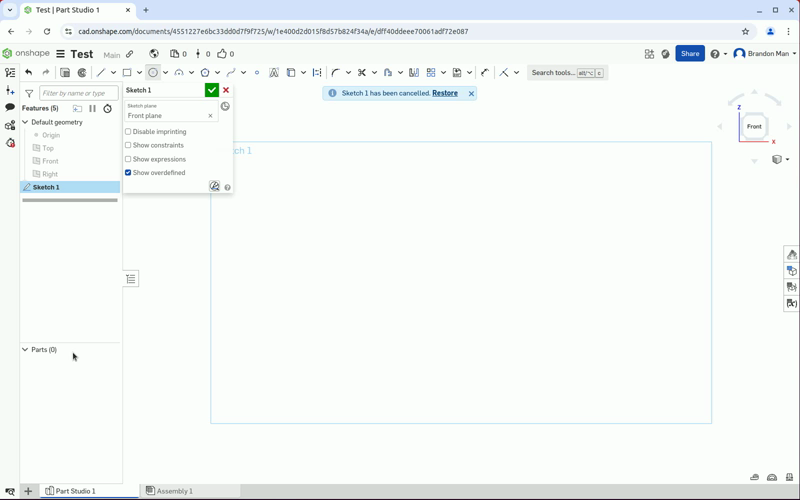
mouse_move(461, 282)
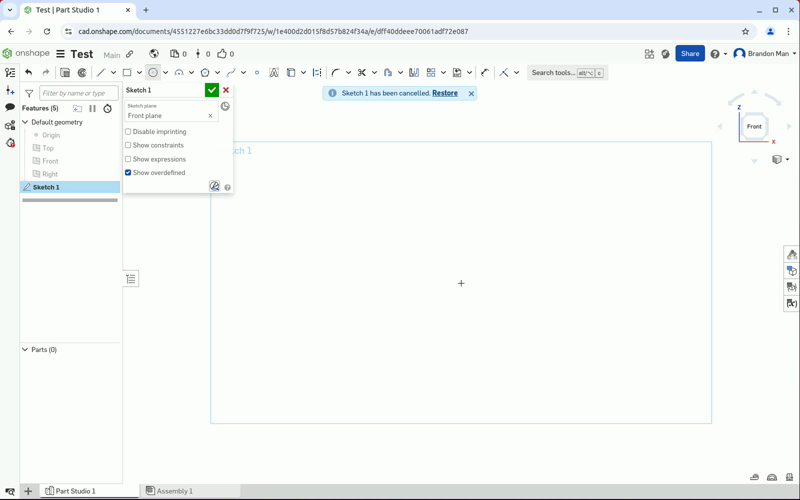
click(461, 282)
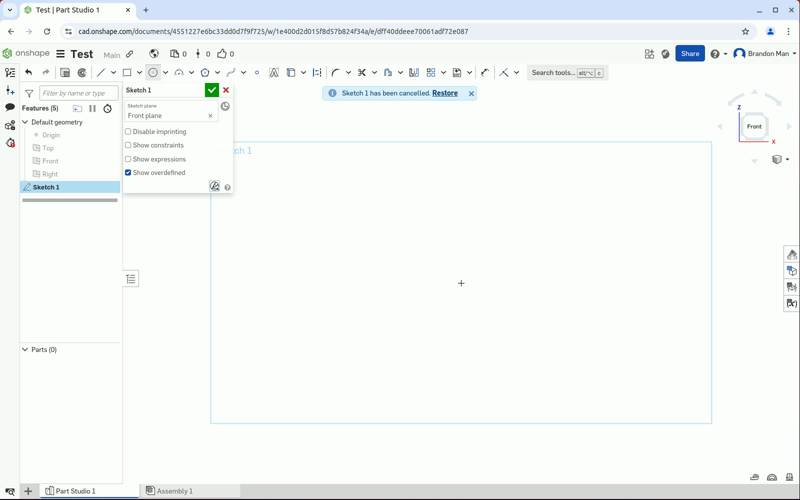
key_up(shift)
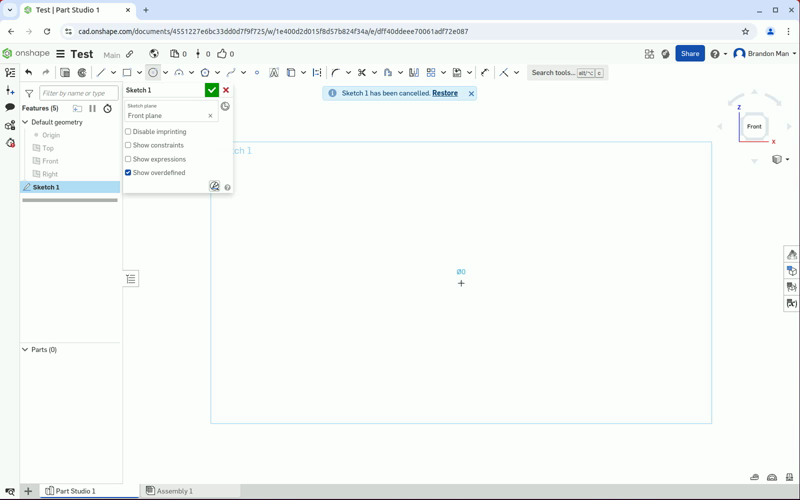
mouse_move(574, 282)
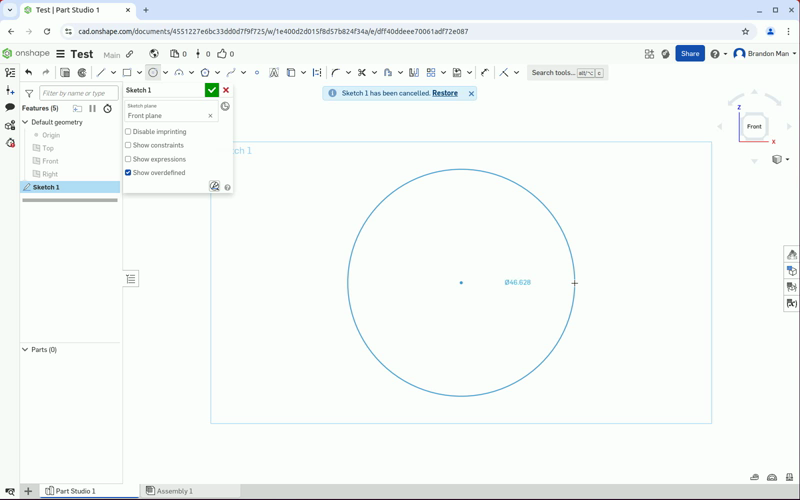
click(574, 282)
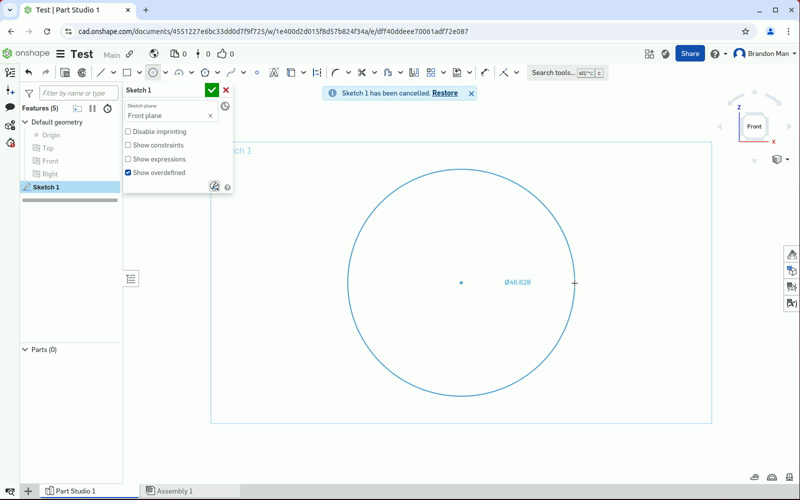
key(esc)
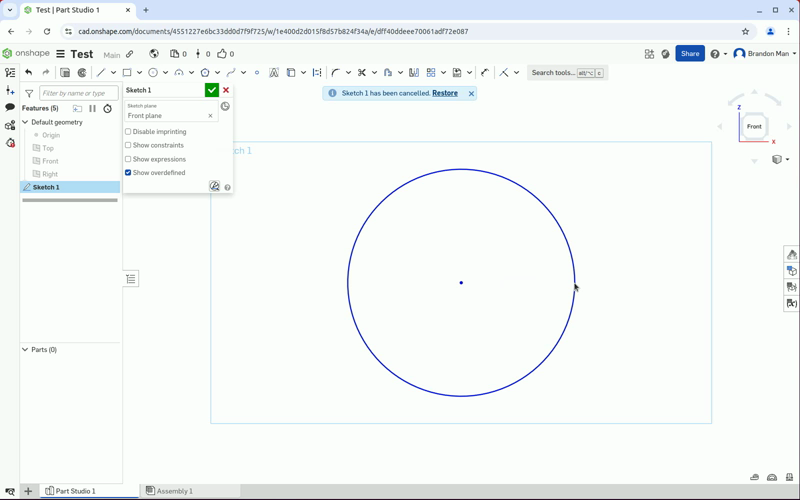
mouse_move(436, 315)
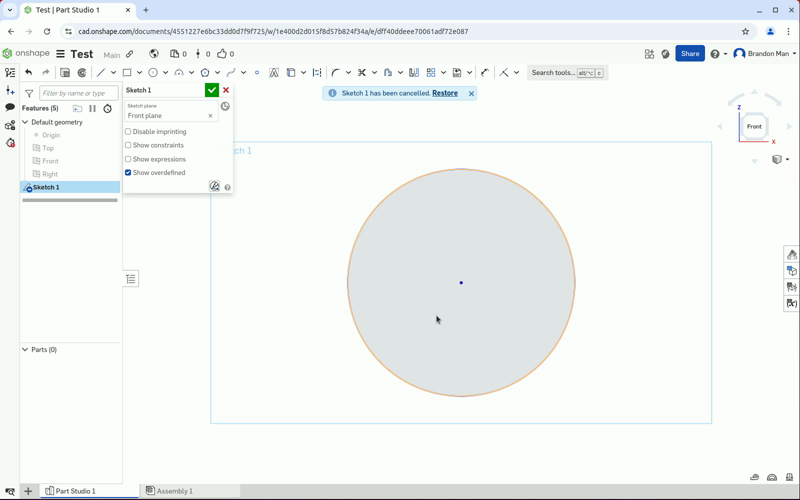
click(436, 315)
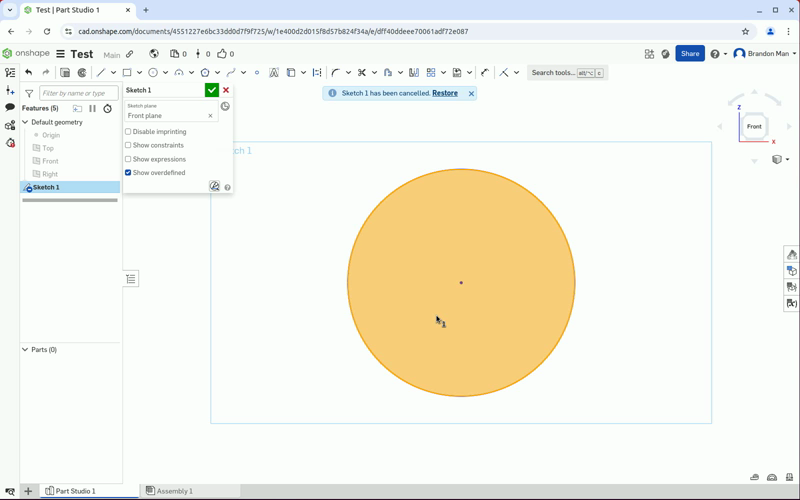
mouse_move(73, 352)
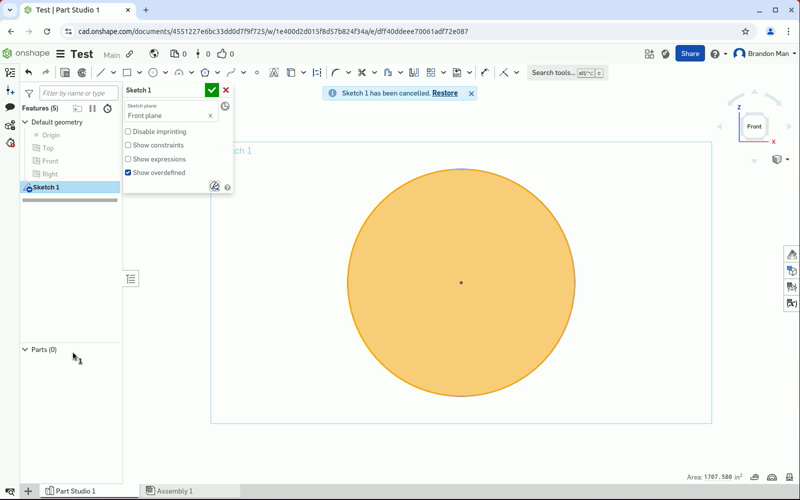
key(shift+y)
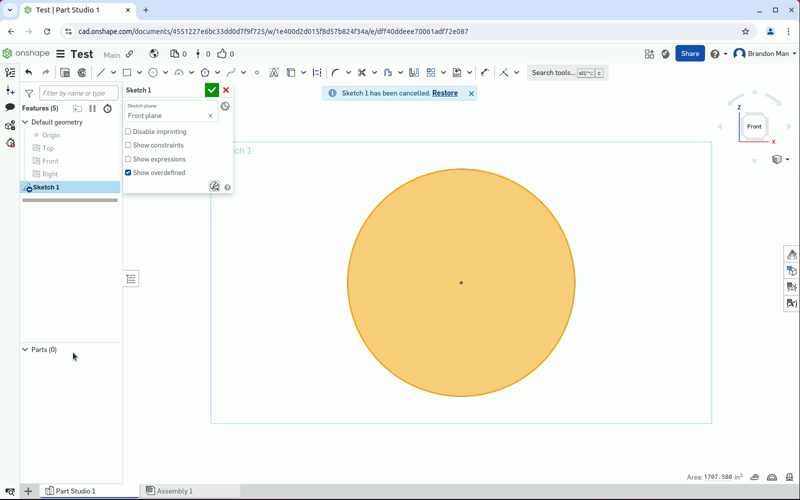
key(shift+e)
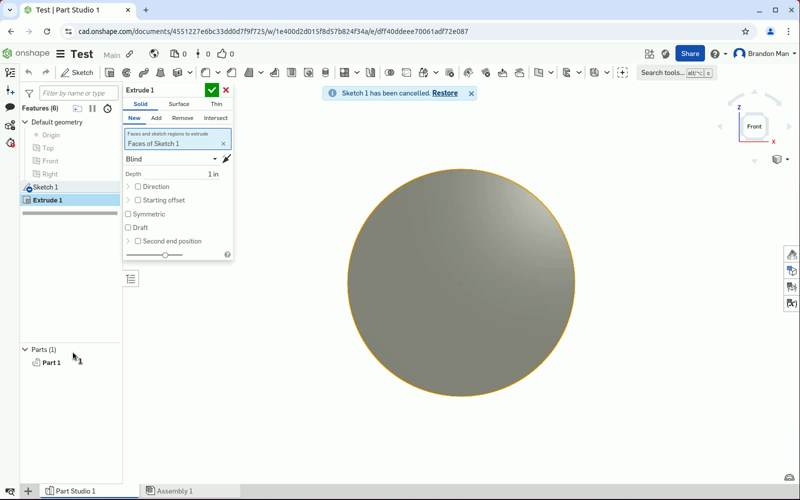
mouse_move(143, 106)
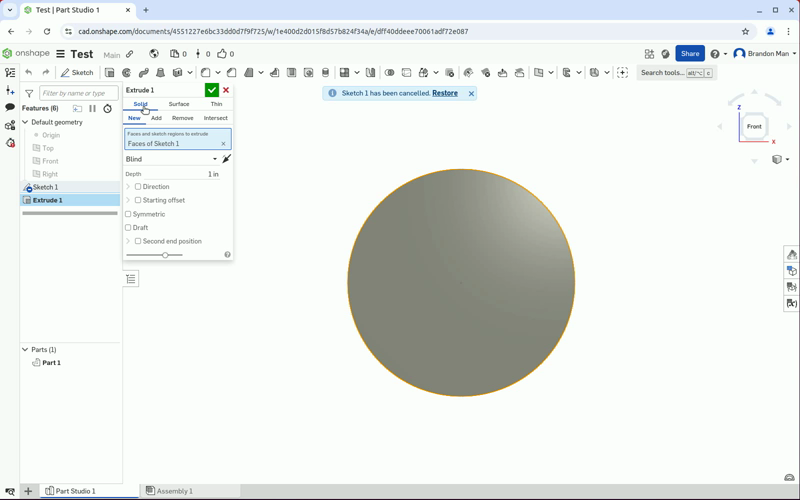
click(143, 106)
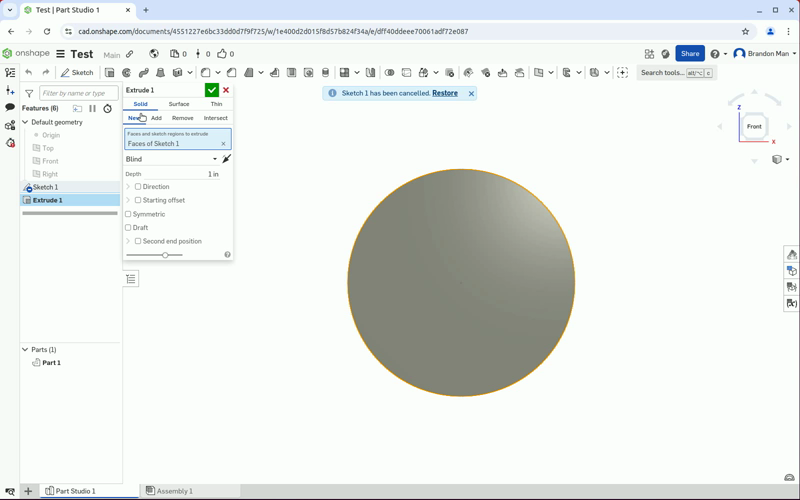
mouse_move(137, 120)
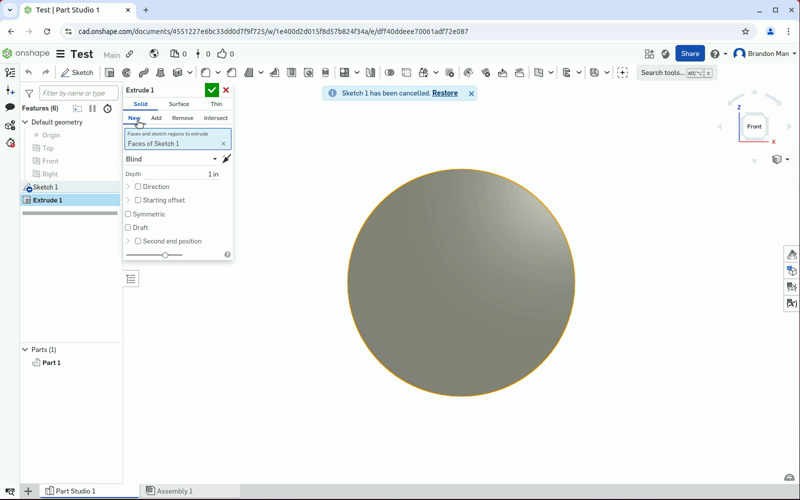
click(137, 120)
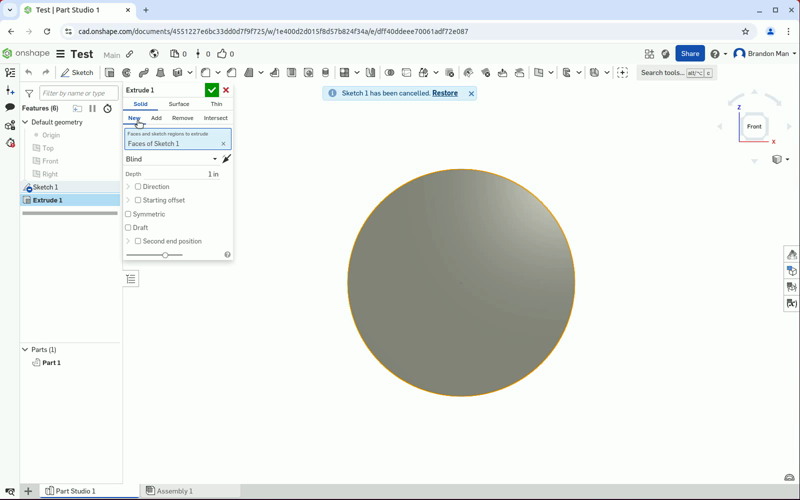
key(tab, 4)
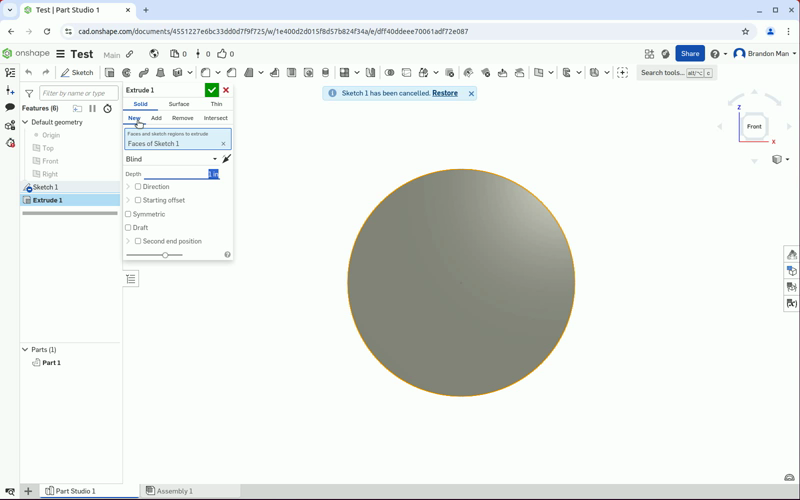
text(13.721)
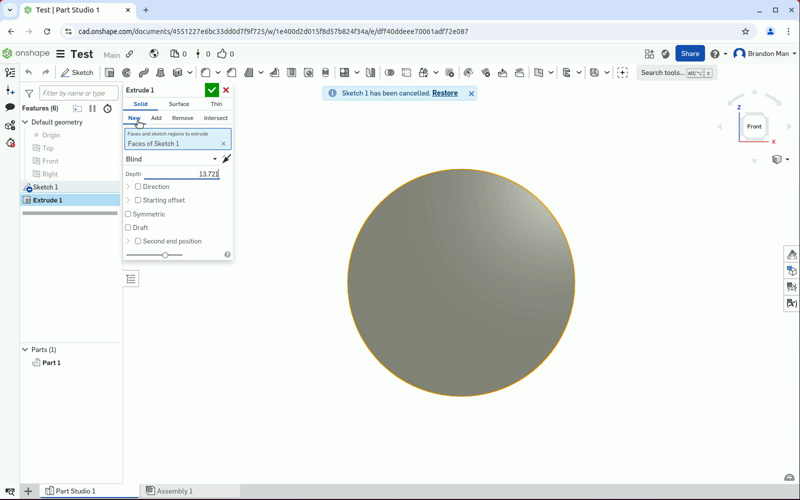
key(enter)
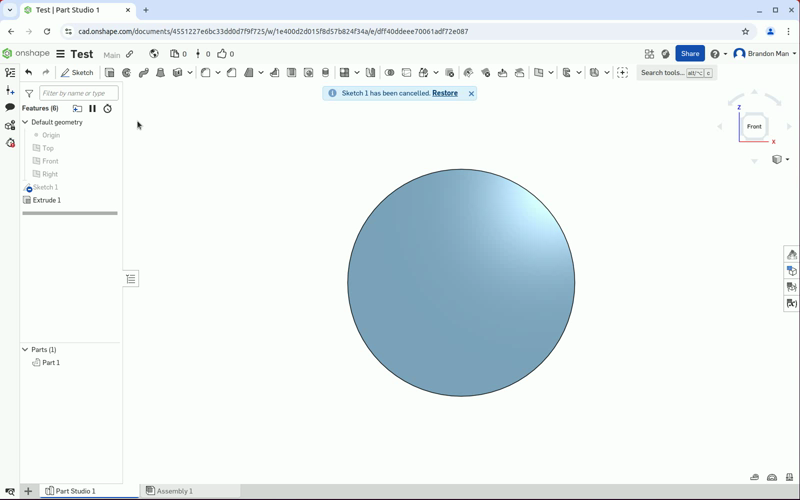
key(shift+h)
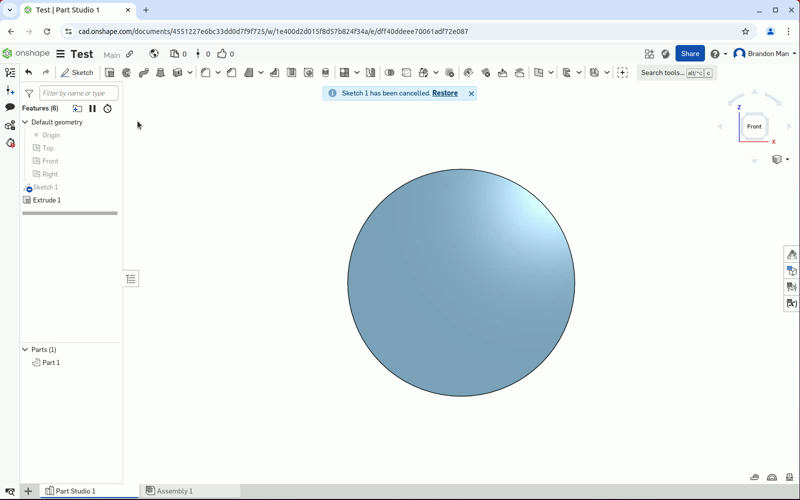
key(shift+h)
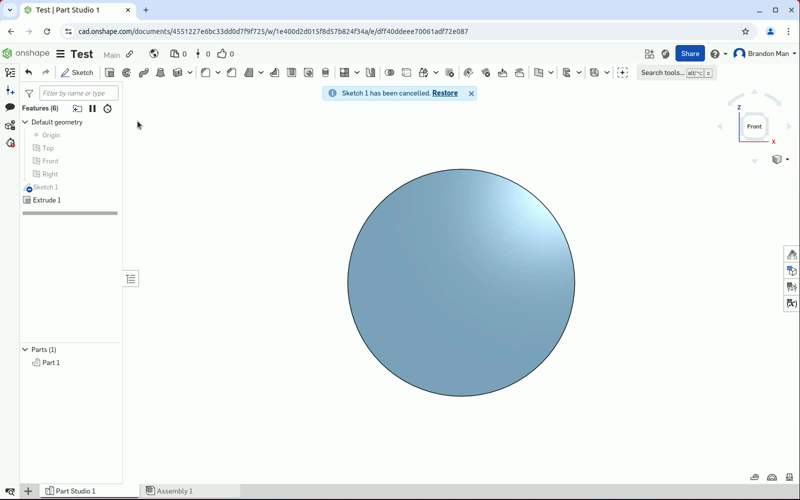
mouse_move(73, 189)
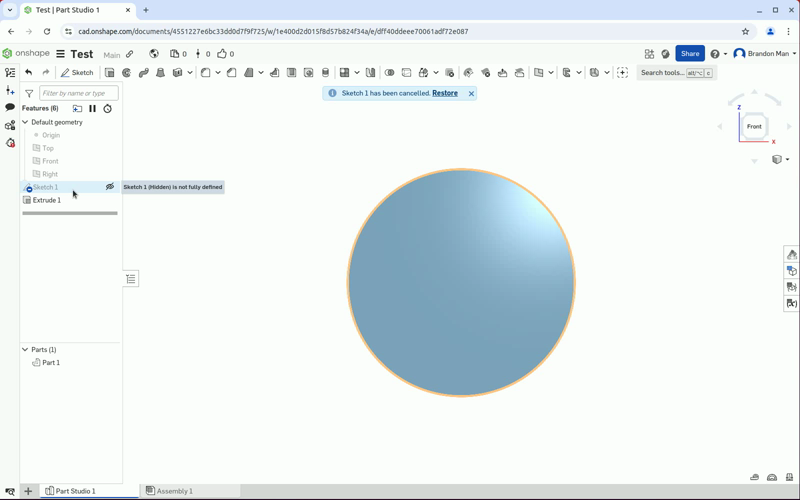
click(73, 189)
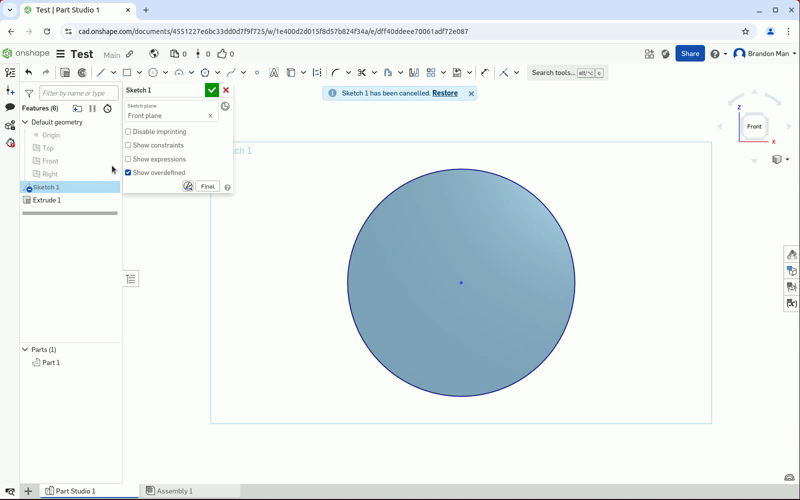
mouse_move(229, 92)
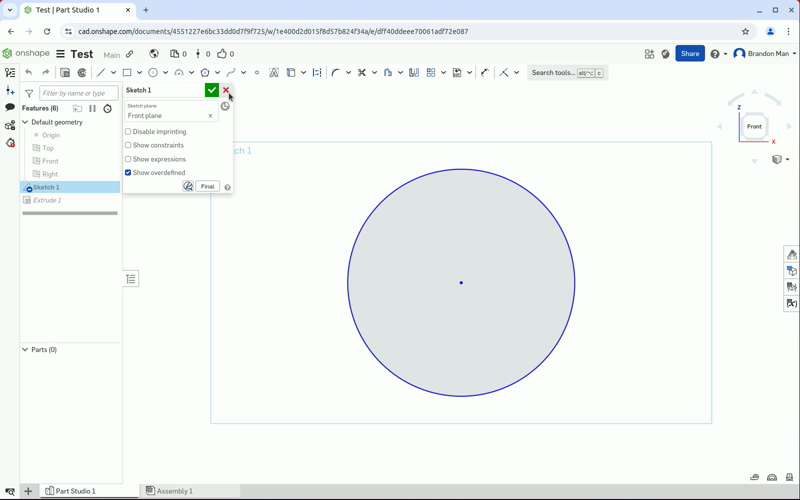
click(229, 92)
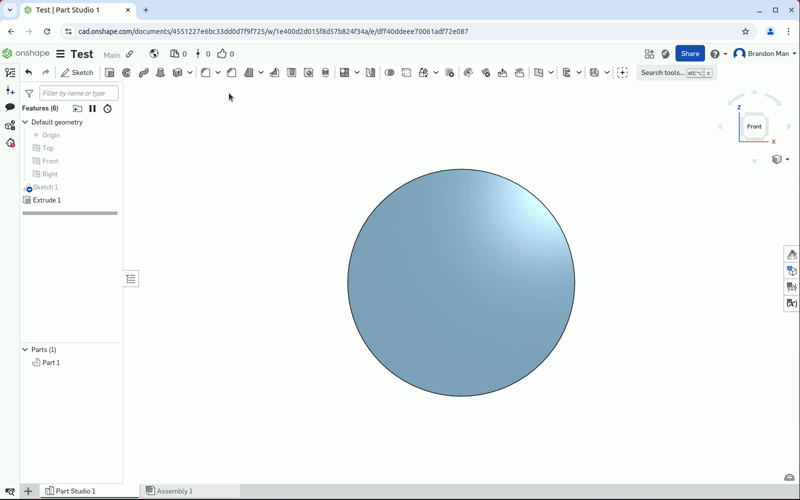
mouse_move(541, 75)
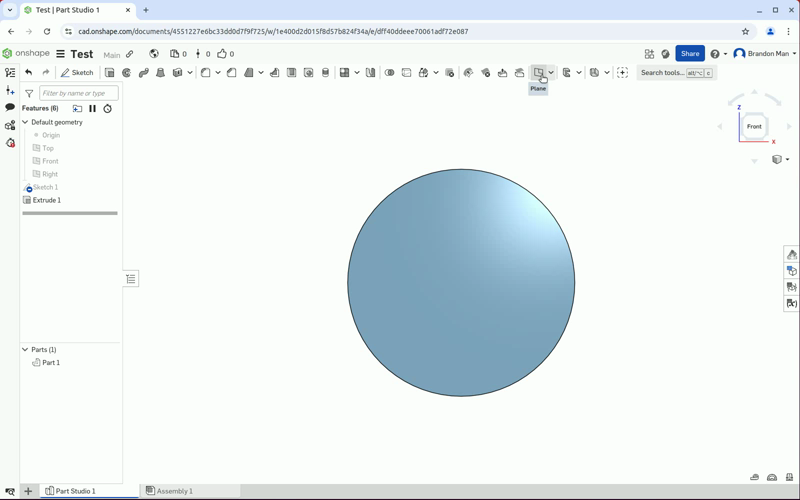
click(541, 75)
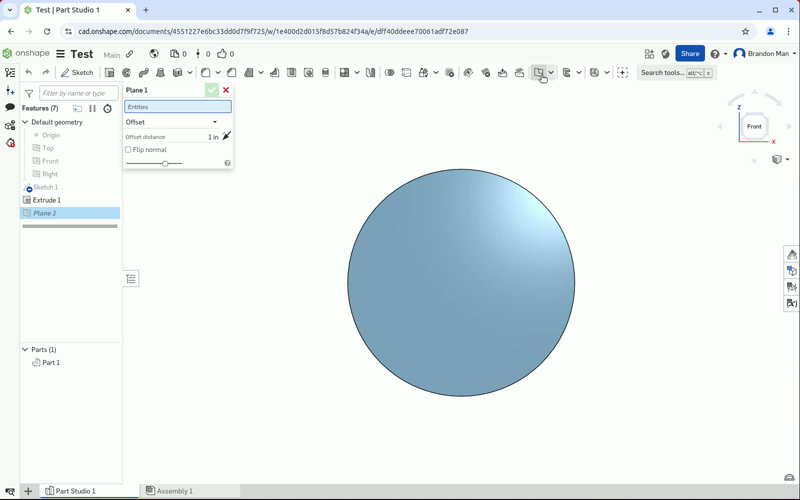
mouse_move(73, 163)
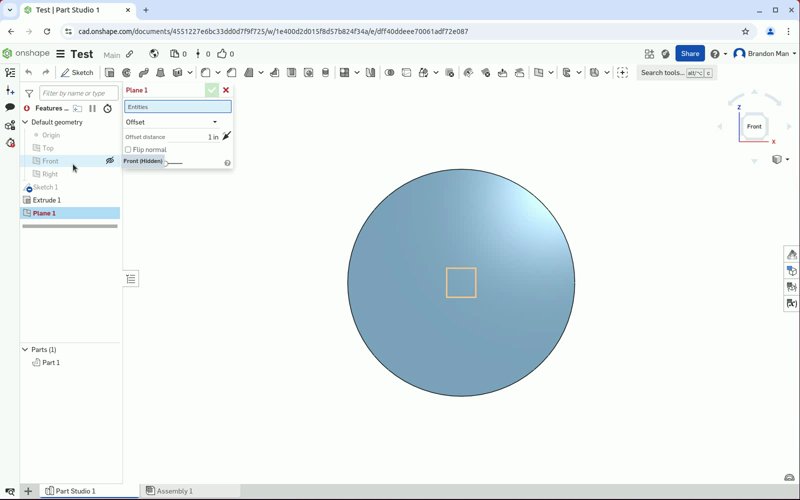
click(73, 163)
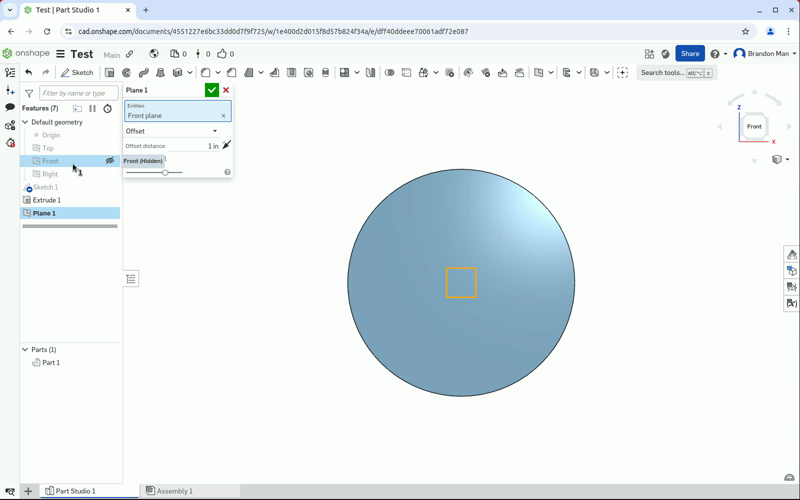
key(tab, 2)
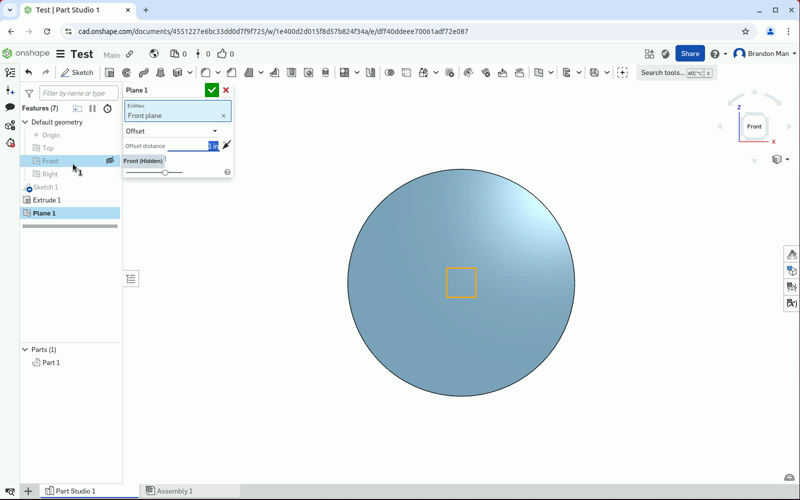
text(13.711)
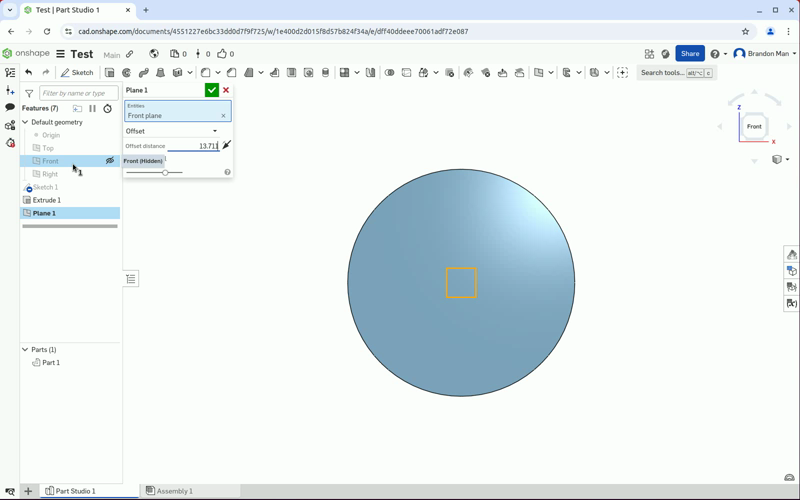
key(enter, 2)
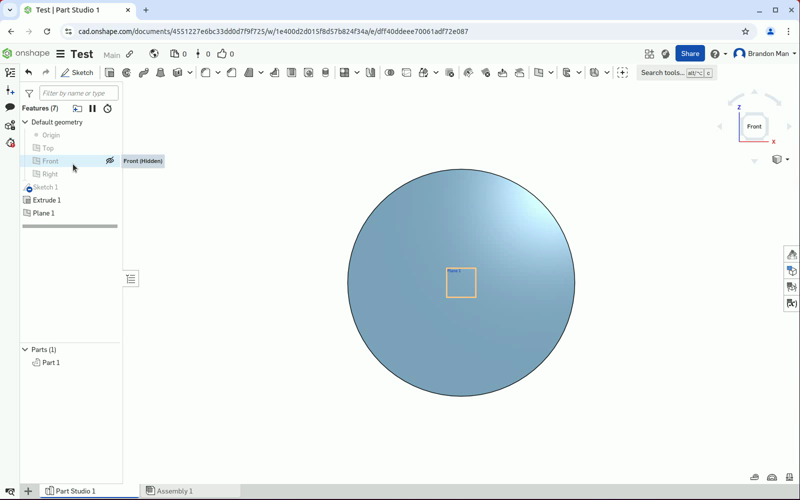
key(shift+s)
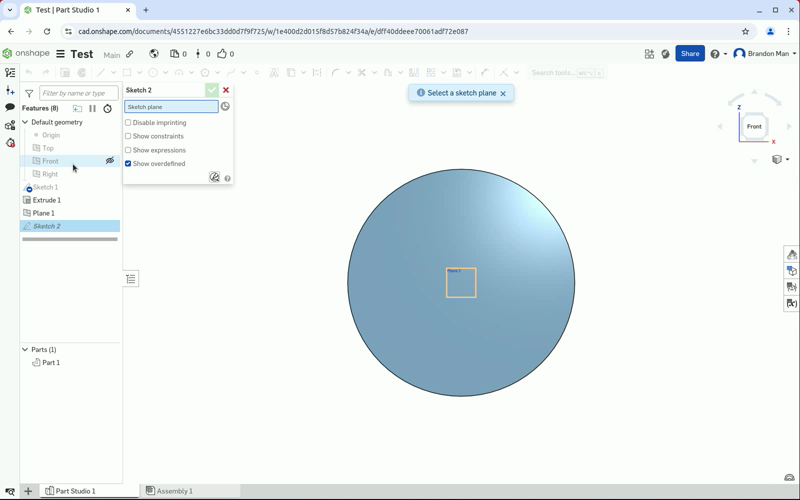
mouse_move(73, 215)
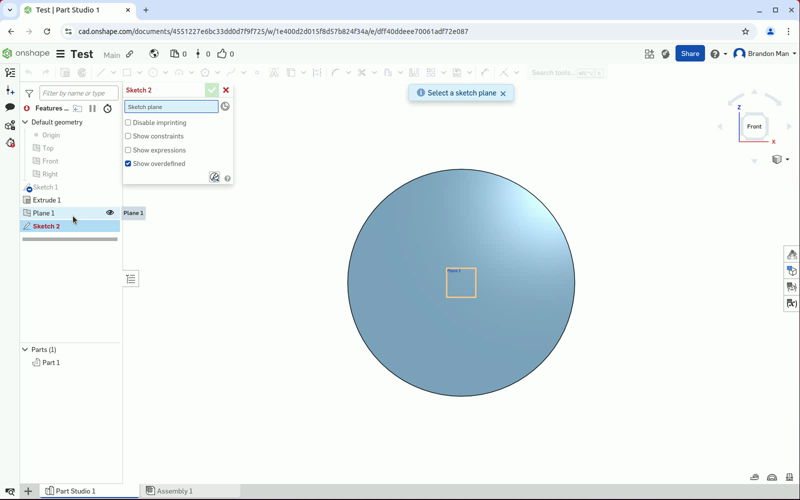
click(73, 215)
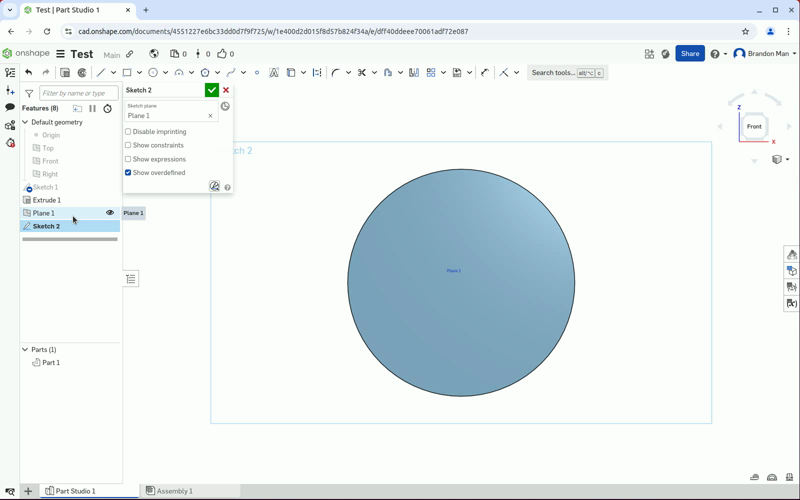
mouse_move(73, 352)
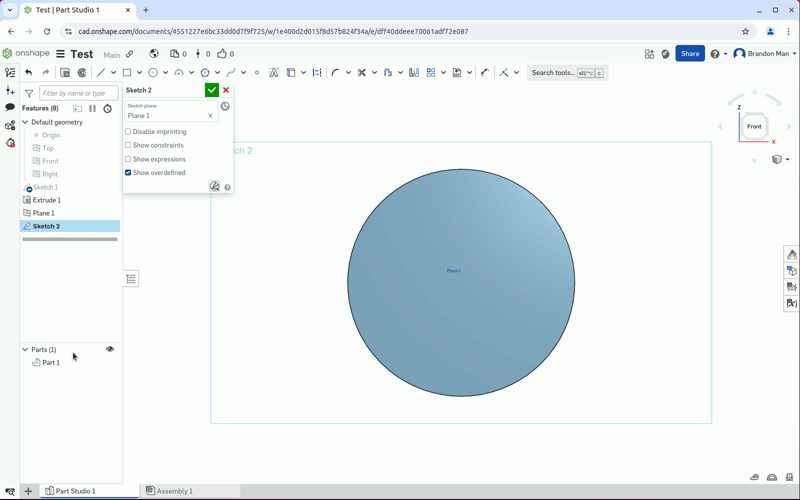
key(y)
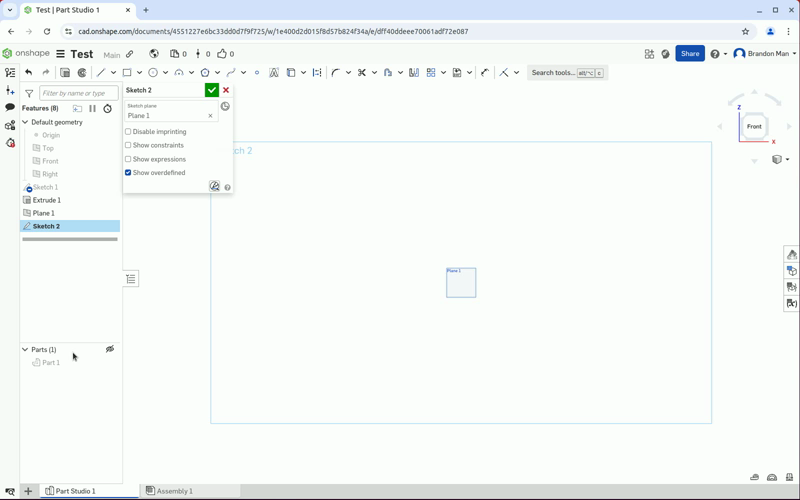
key(c)
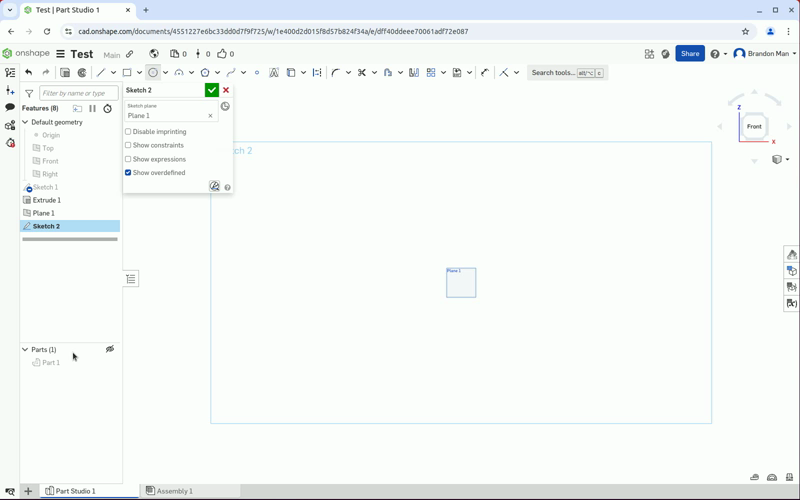
key_down(shift)
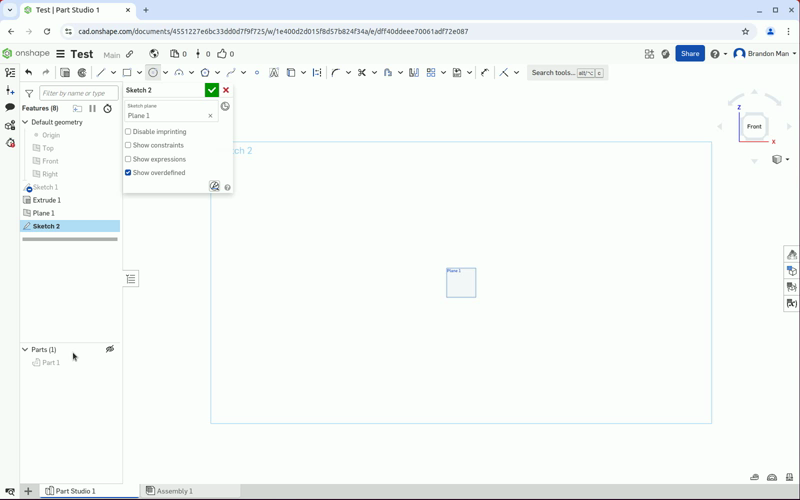
mouse_move(461, 282)
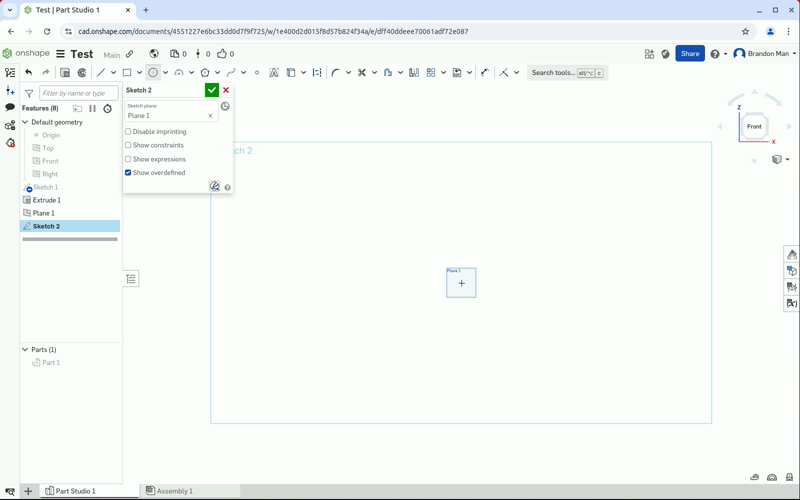
click(461, 282)
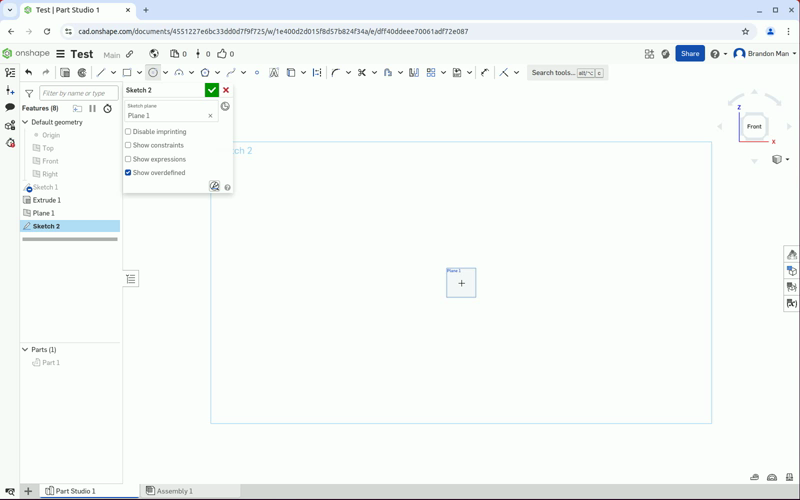
key_up(shift)
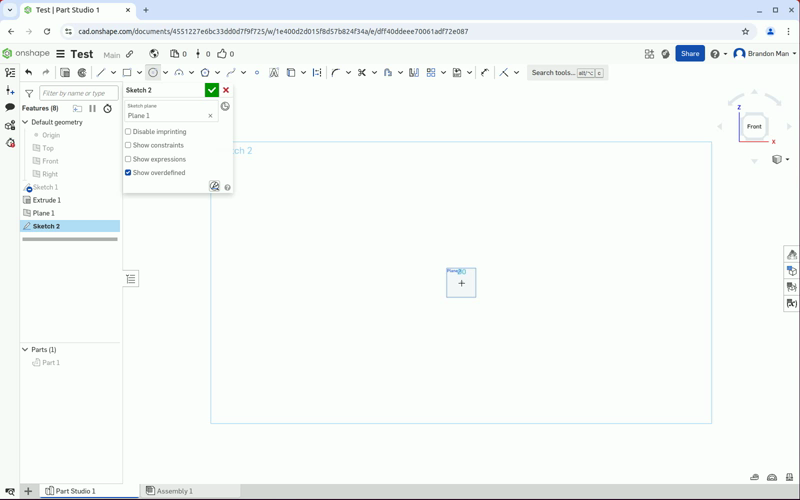
mouse_move(561, 282)
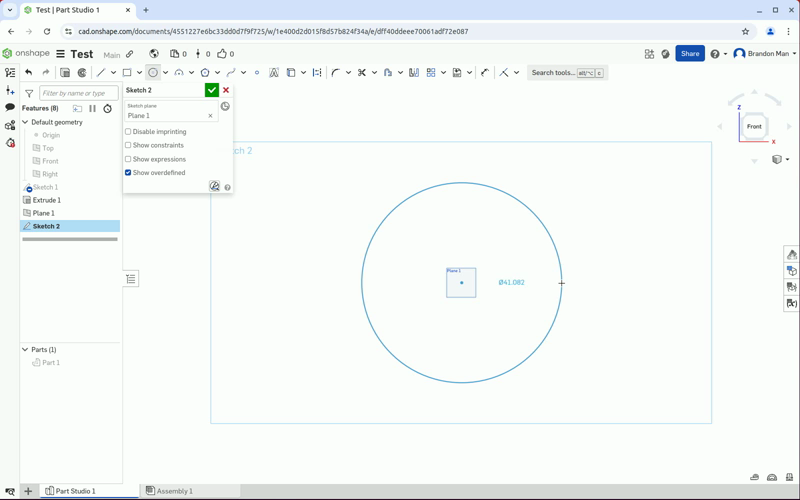
click(561, 282)
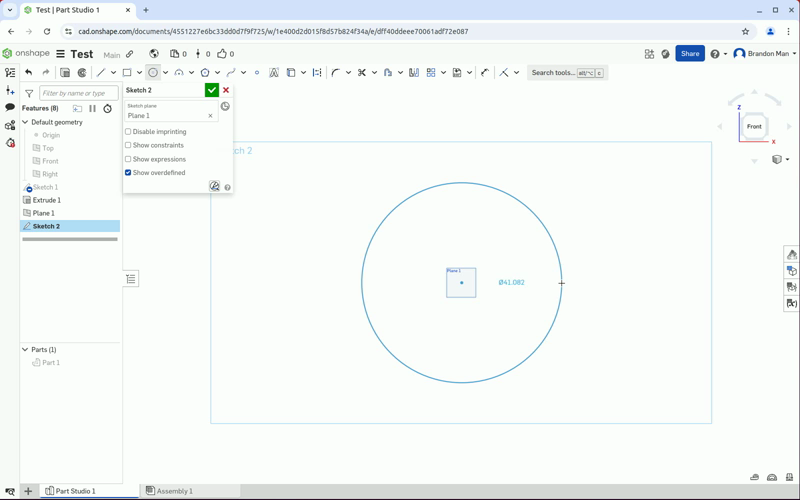
key(esc)
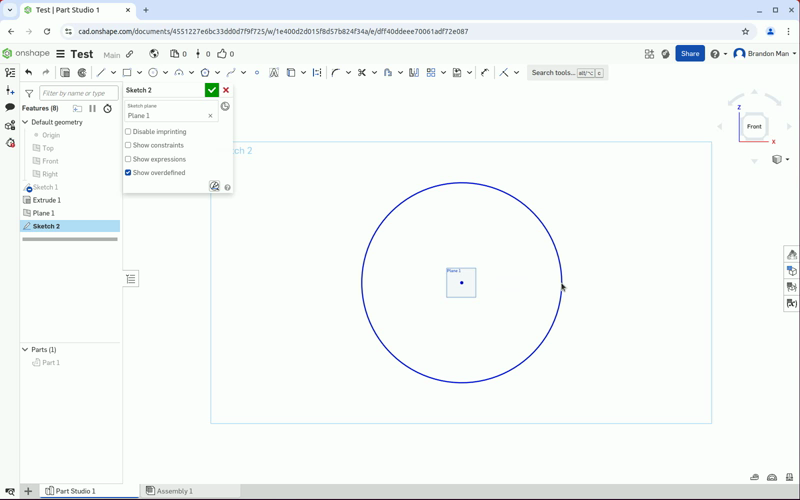
mouse_move(458, 217)
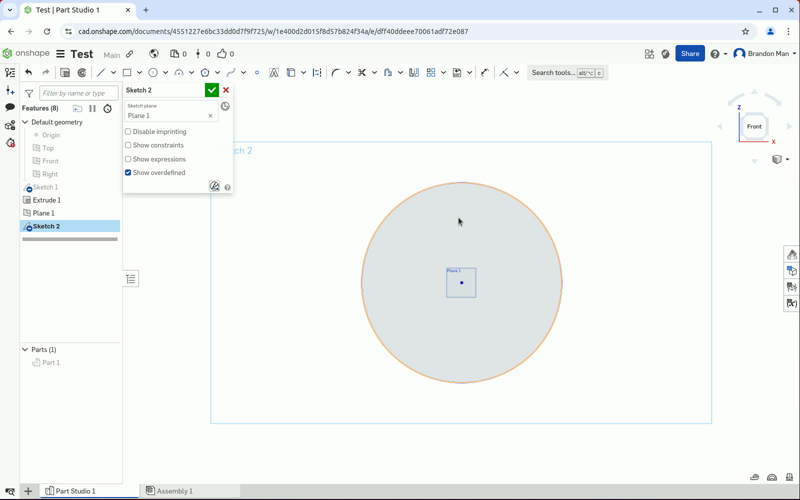
click(458, 217)
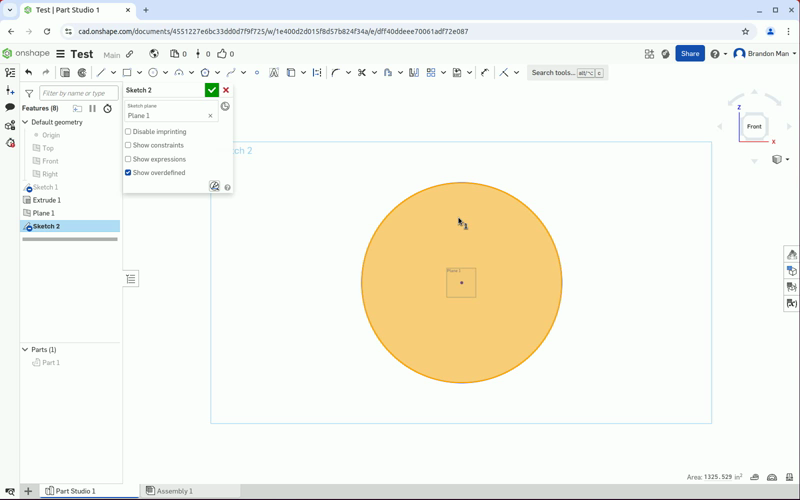
mouse_move(73, 352)
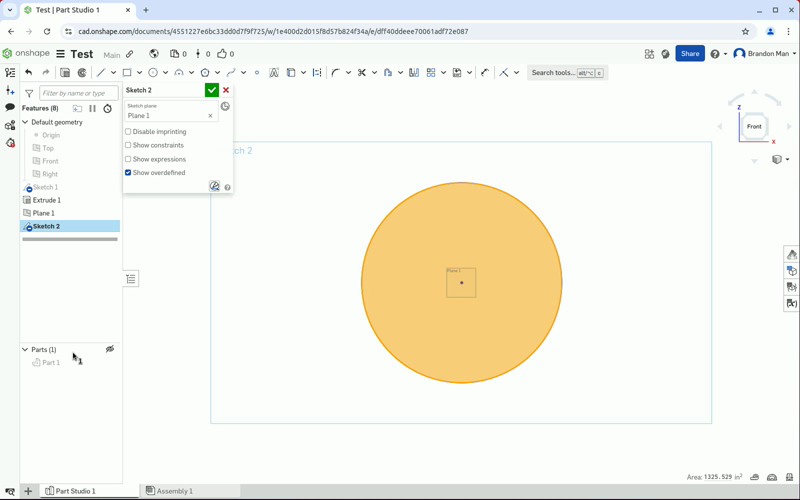
key(shift+y)
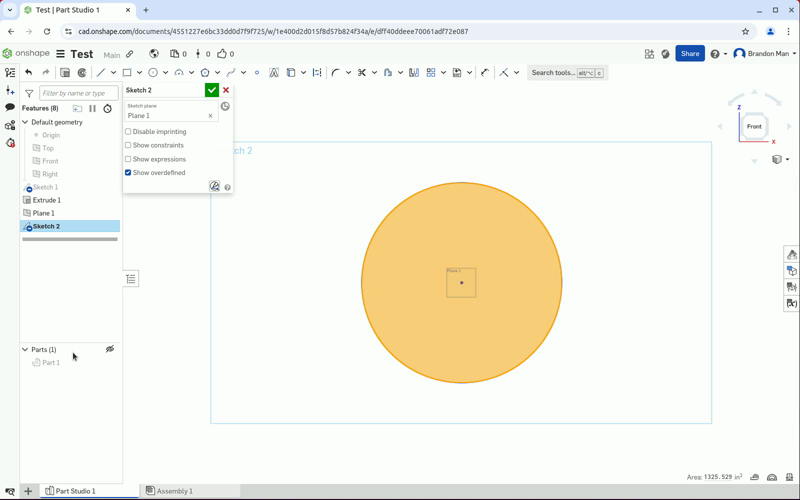
key(shift+e)
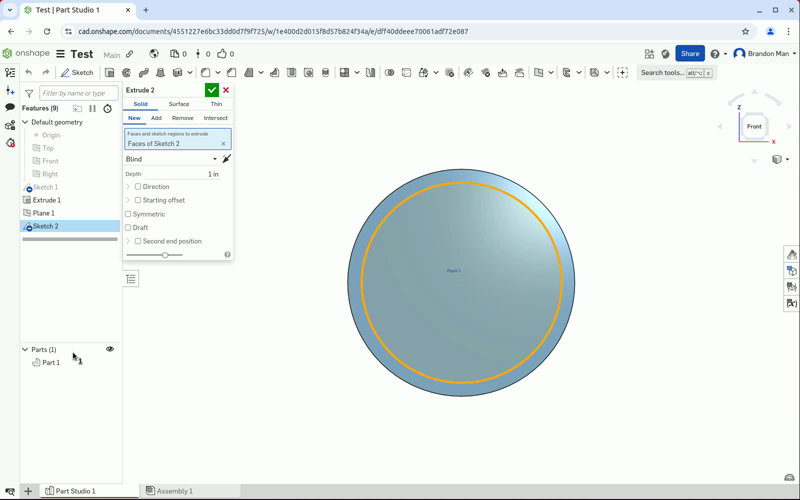
mouse_move(143, 106)
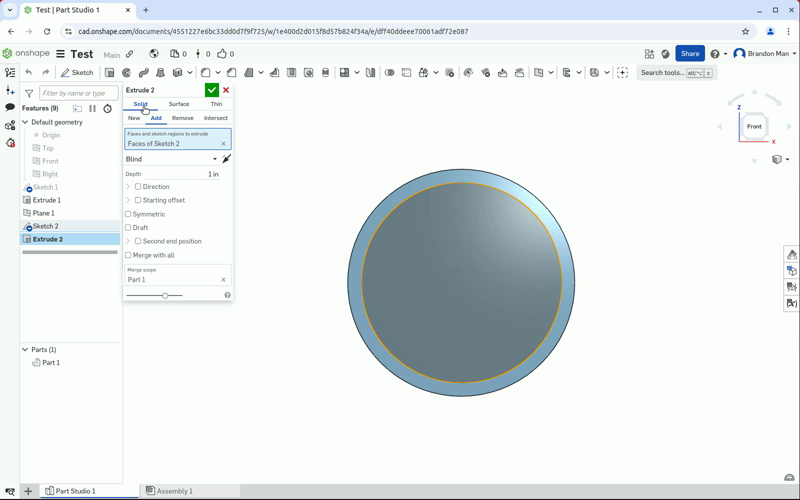
click(143, 106)
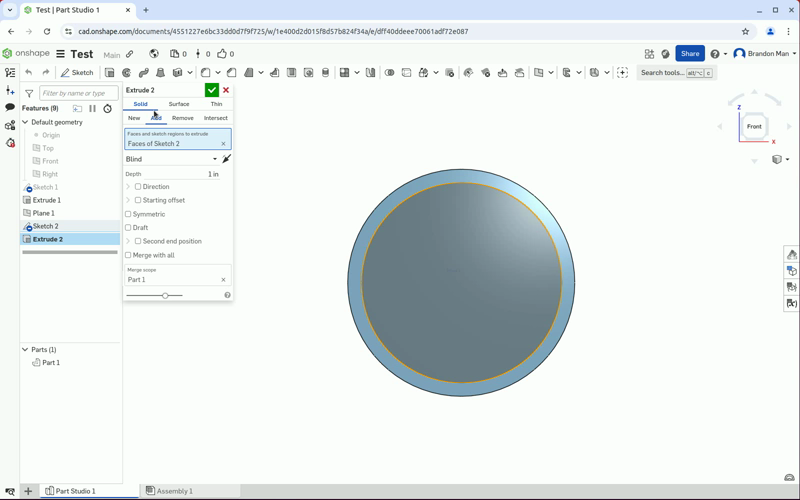
mouse_move(186, 120)
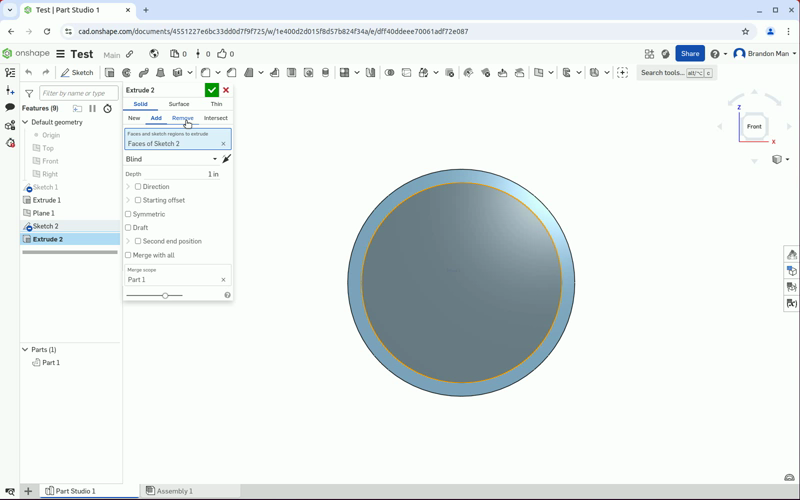
click(186, 120)
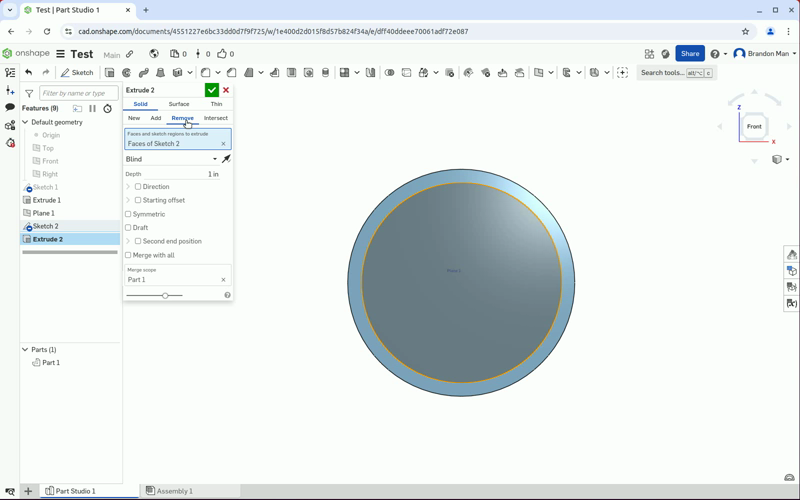
key(tab, 4)
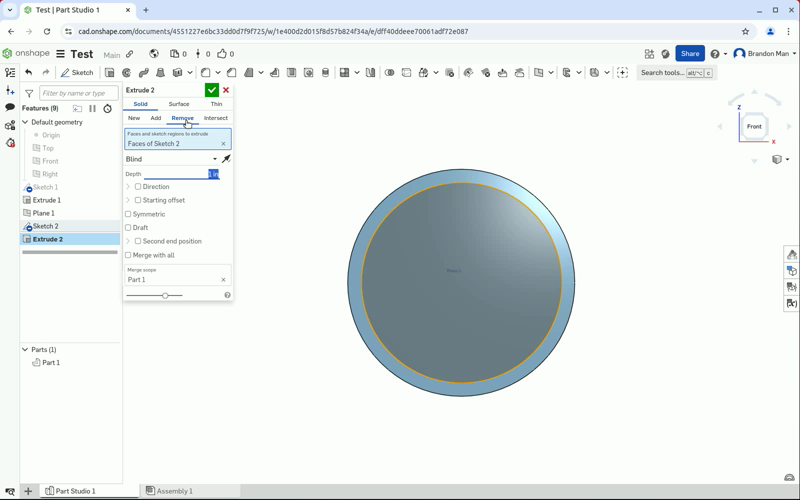
text(9.147)
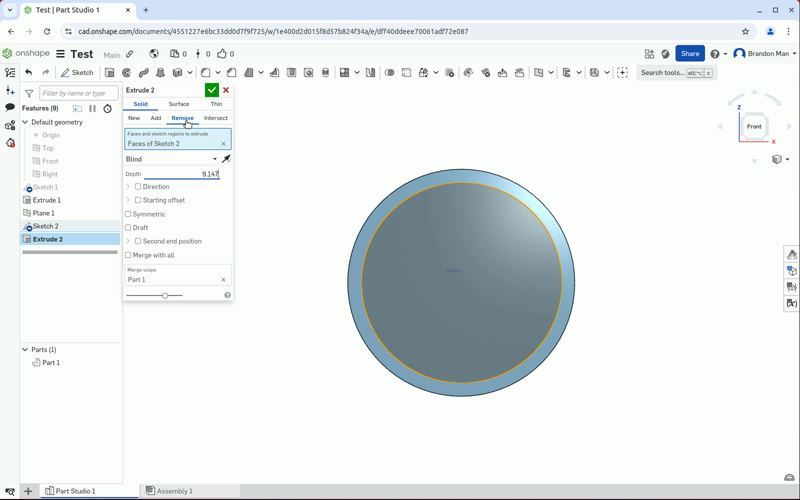
key(tab, 6)
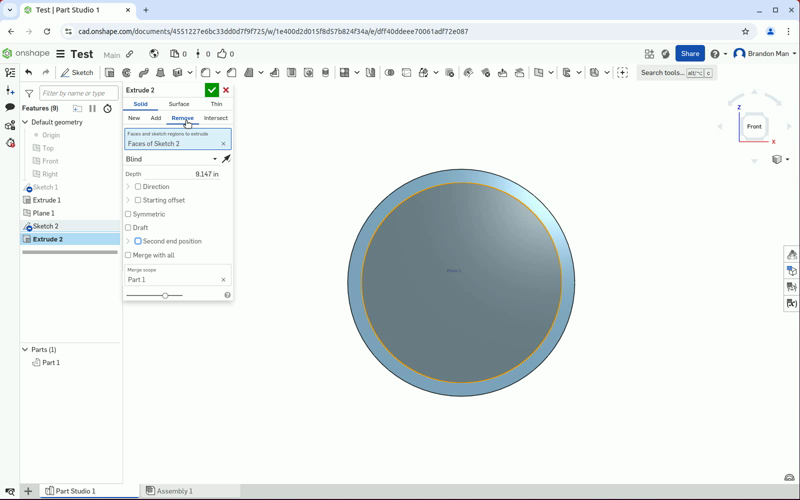
key(space)
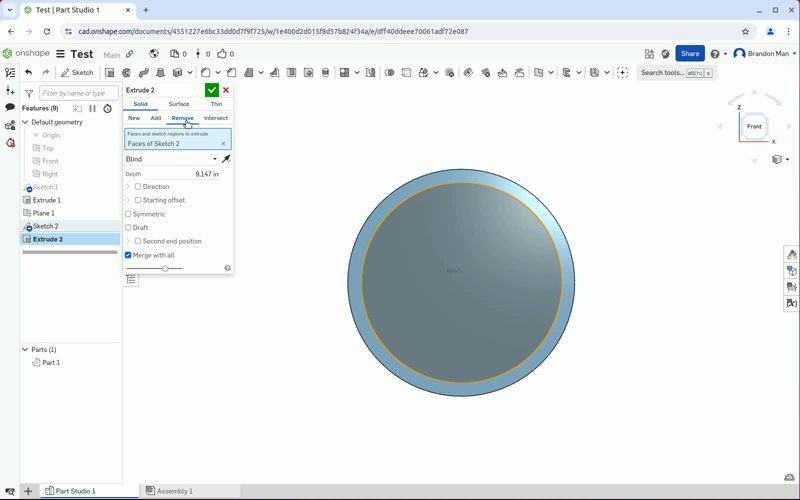
key(enter)
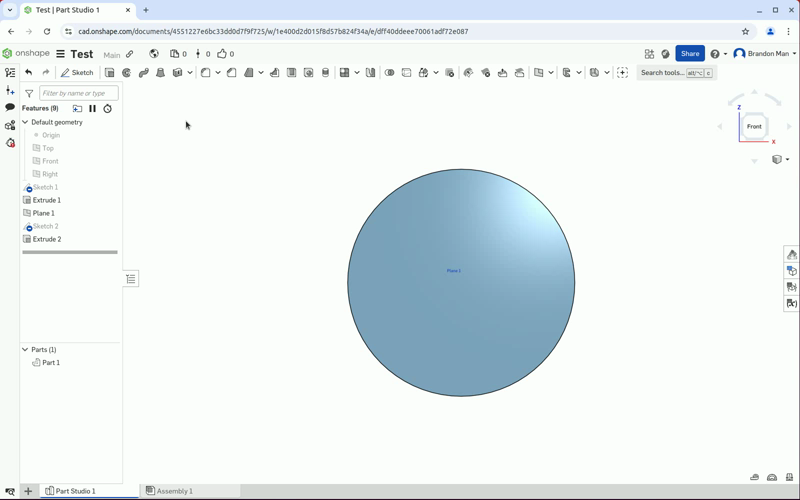
key(shift+h)
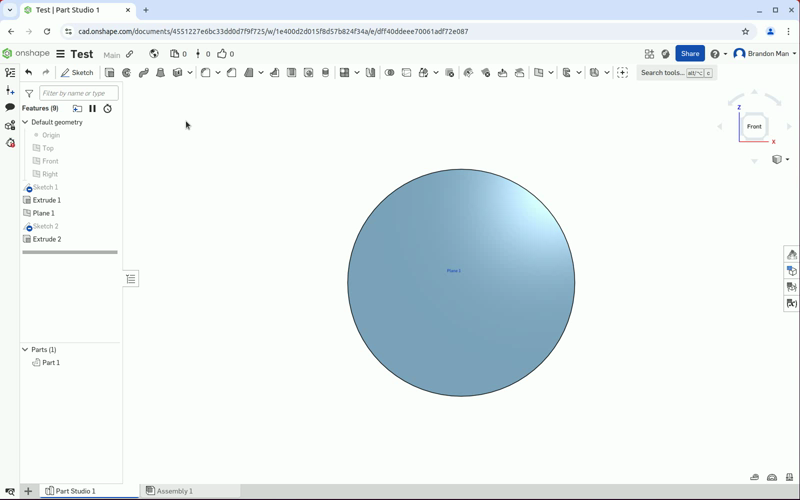
key(shift+h)
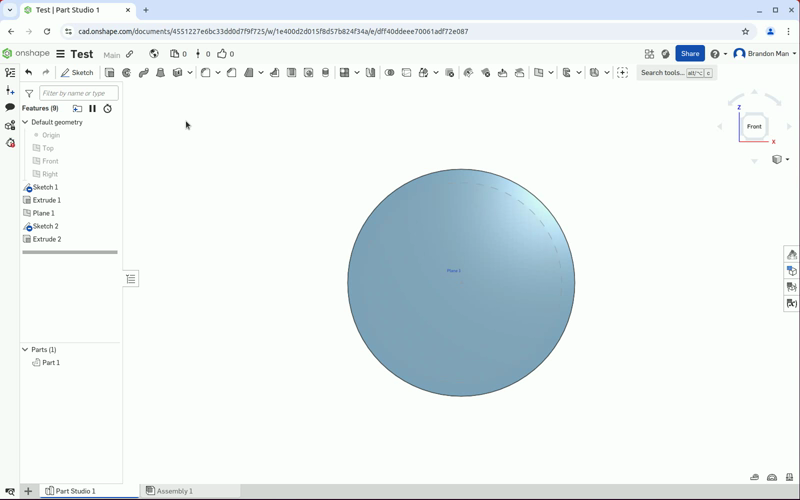
key(shift+7)
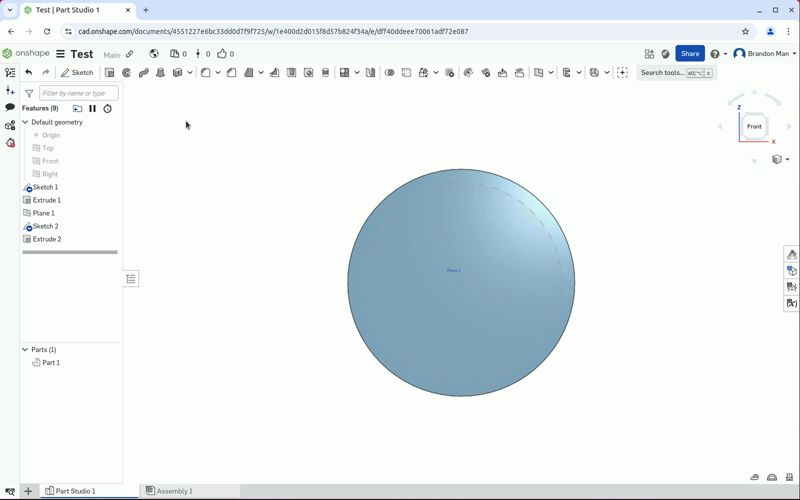
key(left, 2)
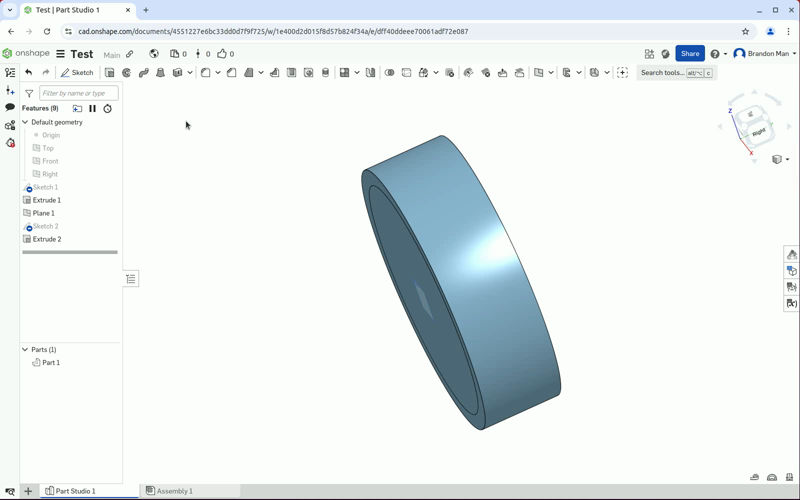
key(down, 2)
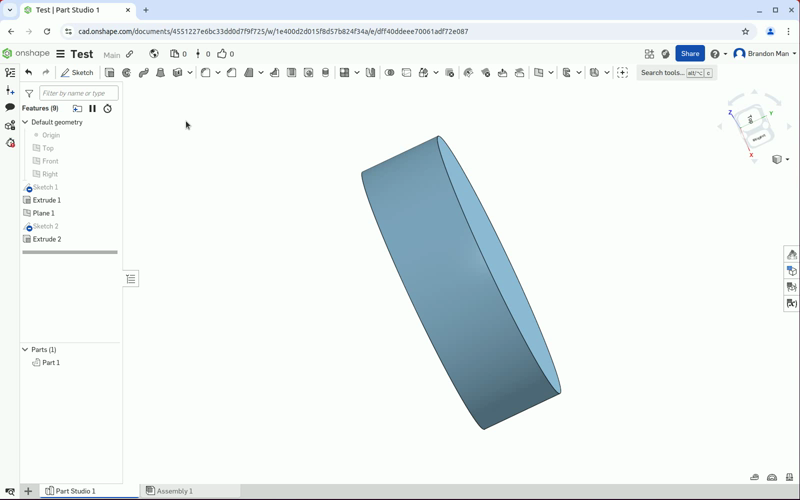
key(up, 2)
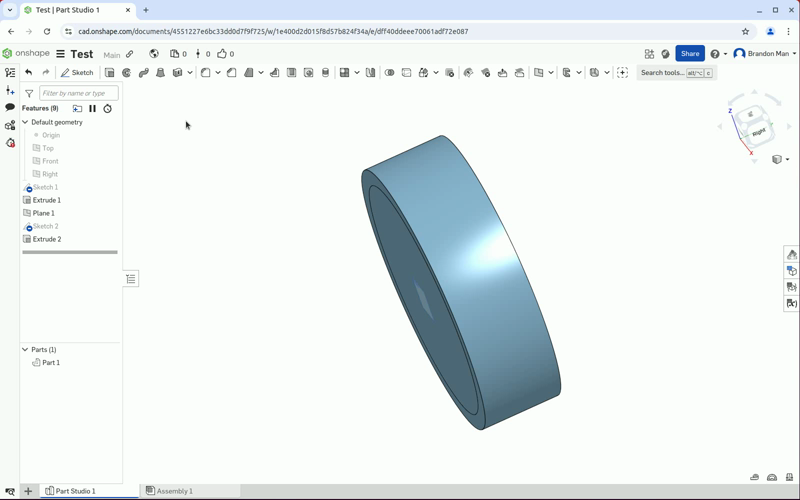
key(right, 2)
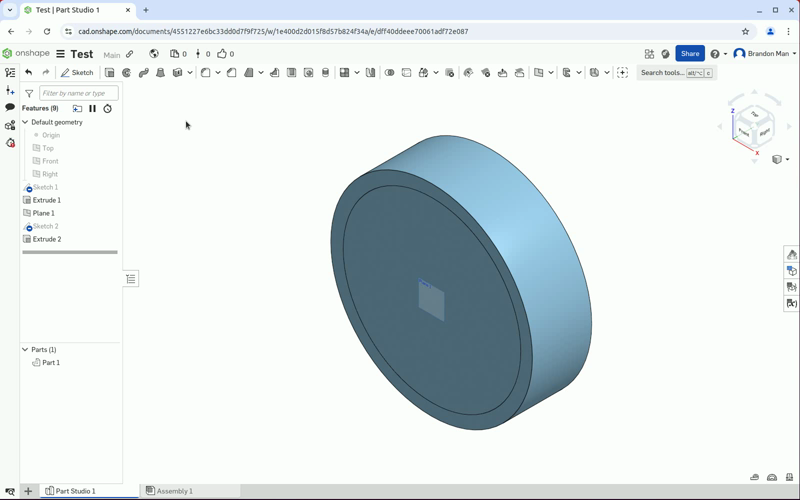
mouse_move(73, 189)
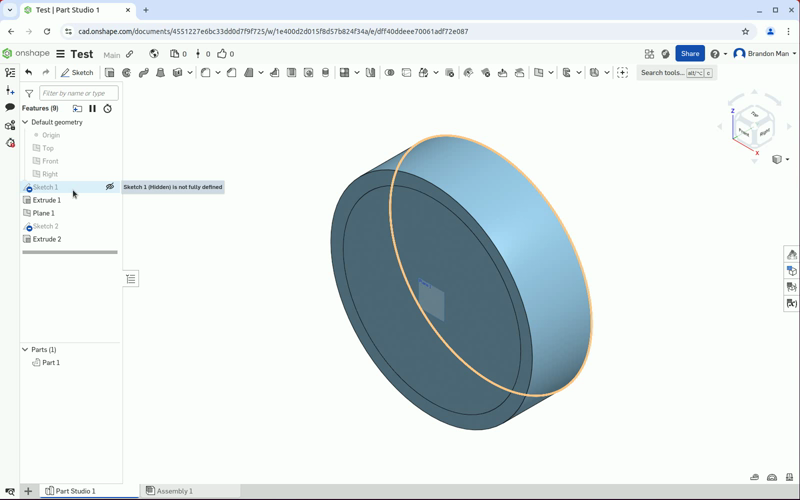
click(73, 189)